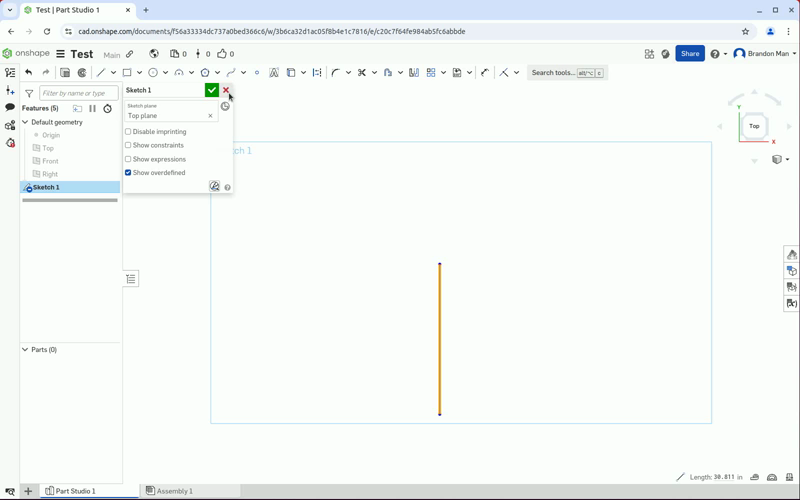
key(shift+h)
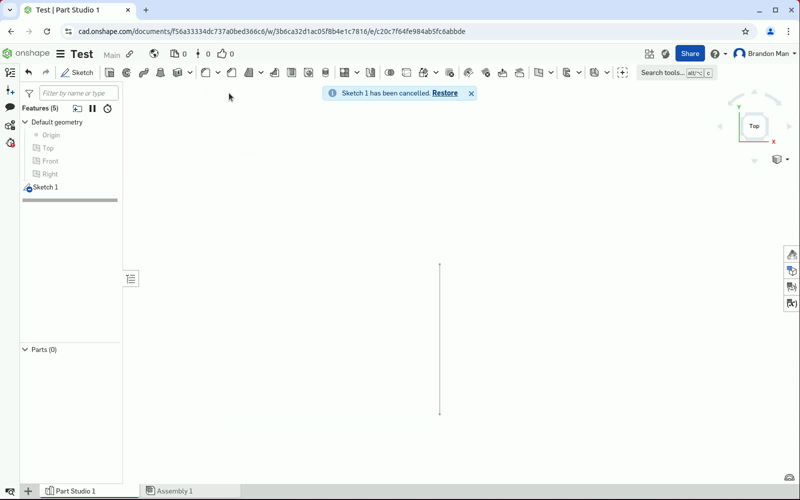
key(shift+s)
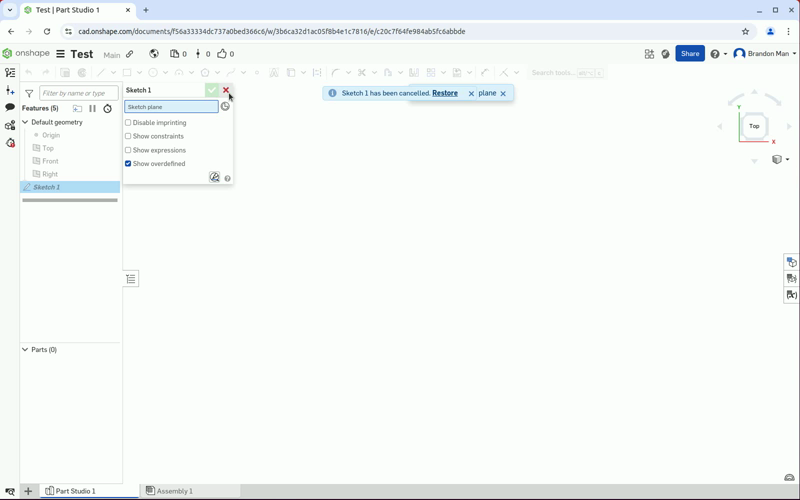
mouse_move(73, 150)
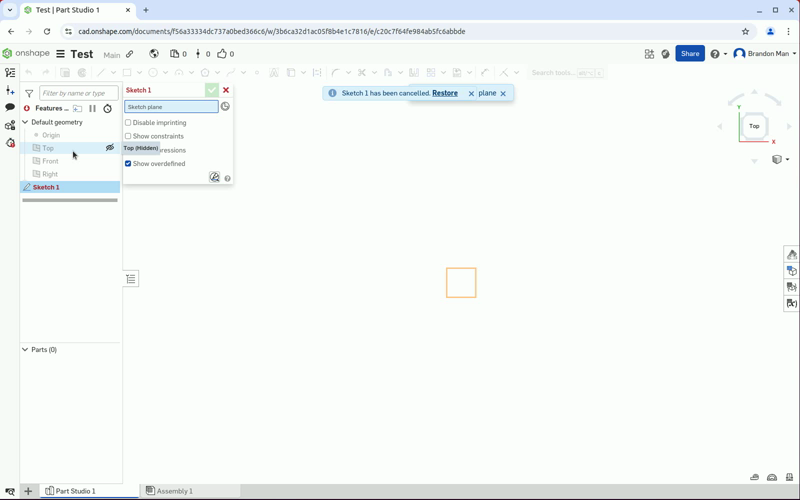
click(73, 150)
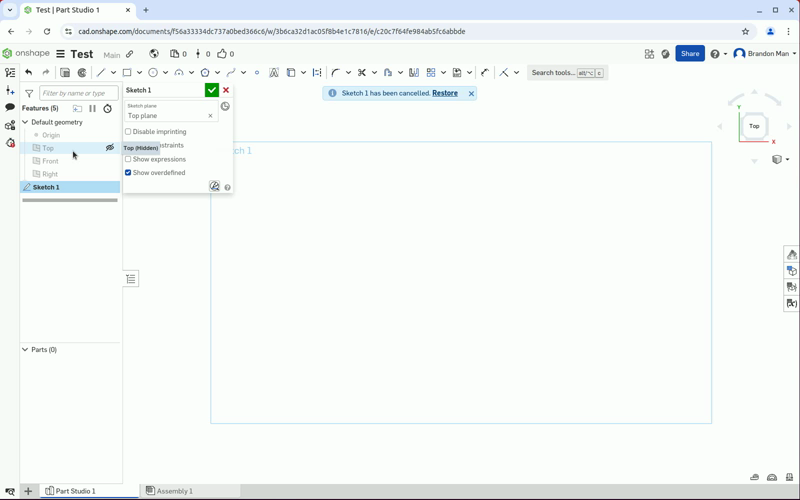
mouse_move(73, 352)
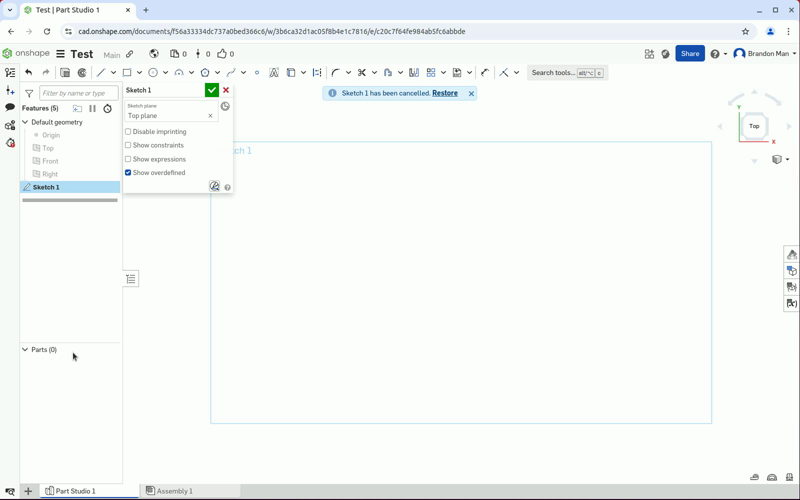
key(y)
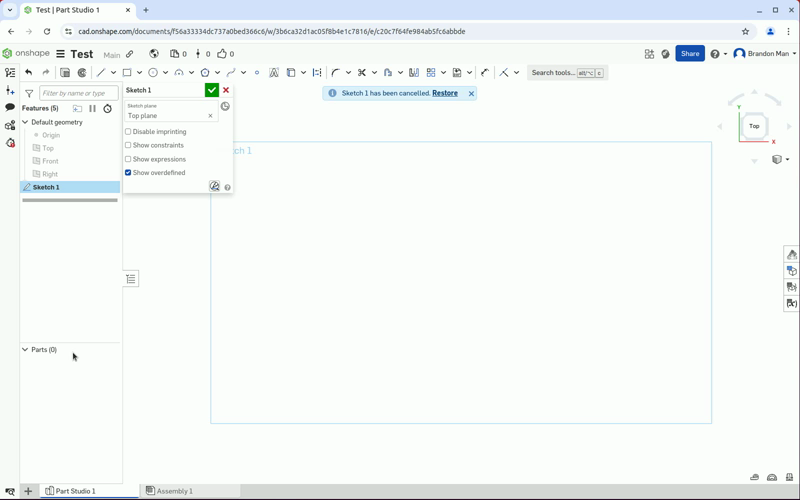
key(c)
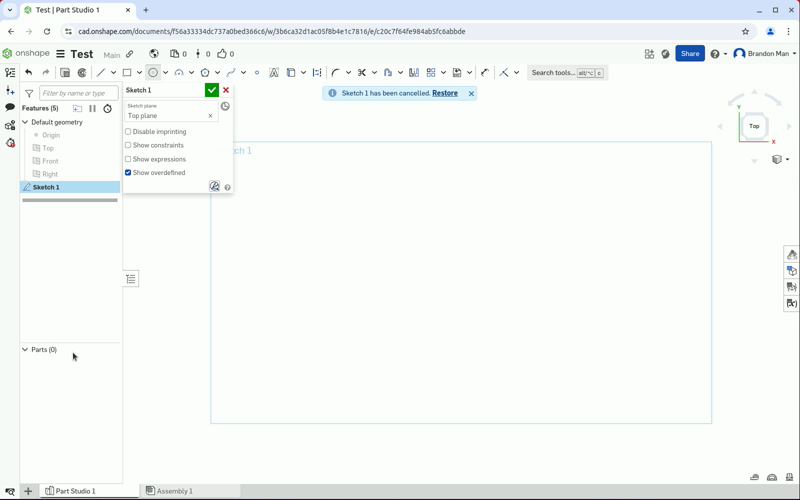
key_down(shift)
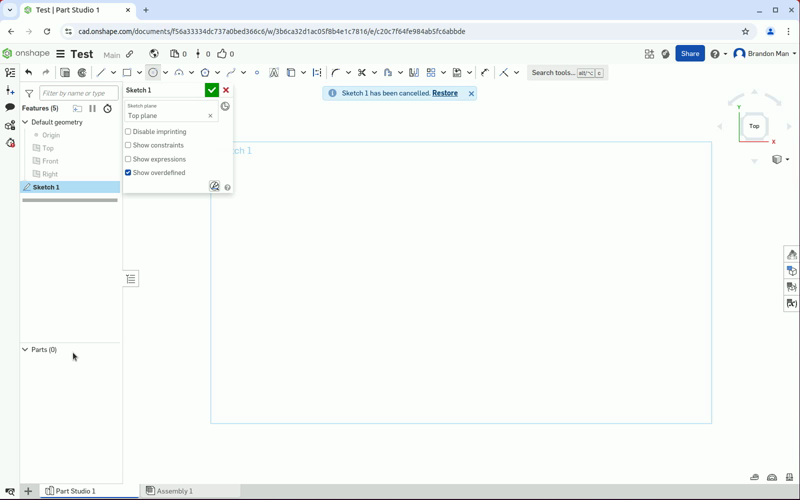
mouse_move(461, 282)
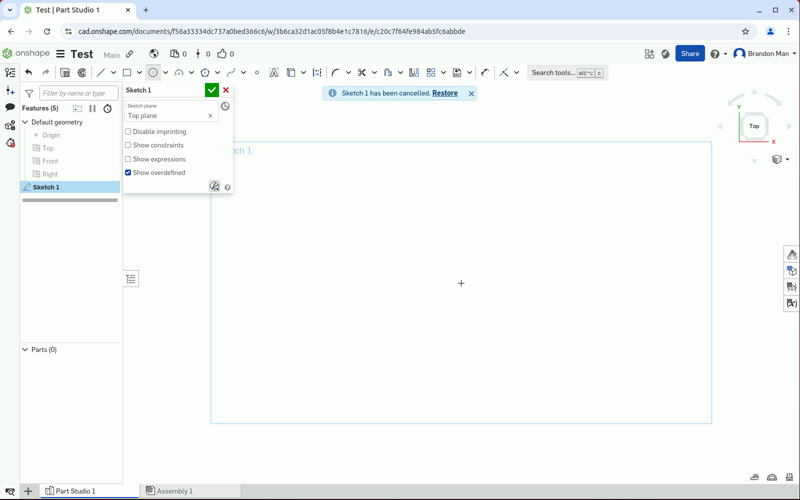
click(461, 282)
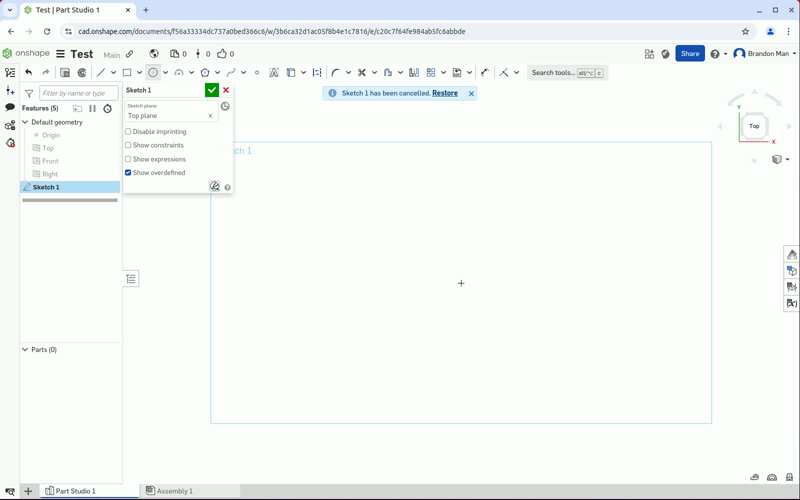
key_up(shift)
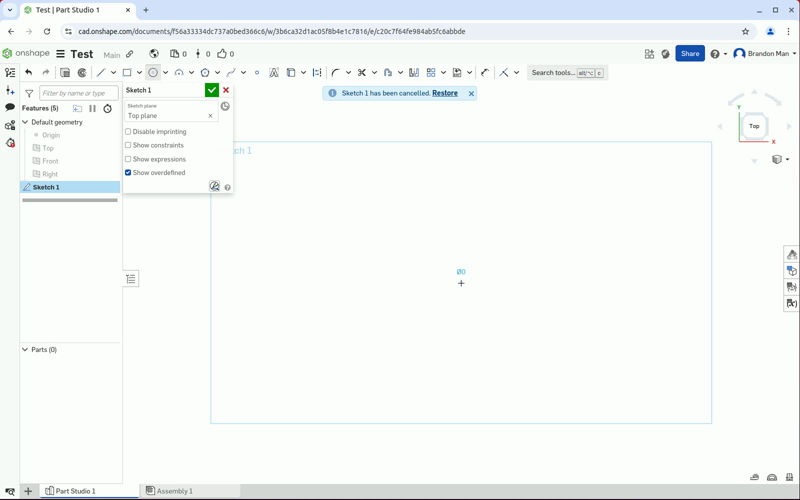
mouse_move(574, 282)
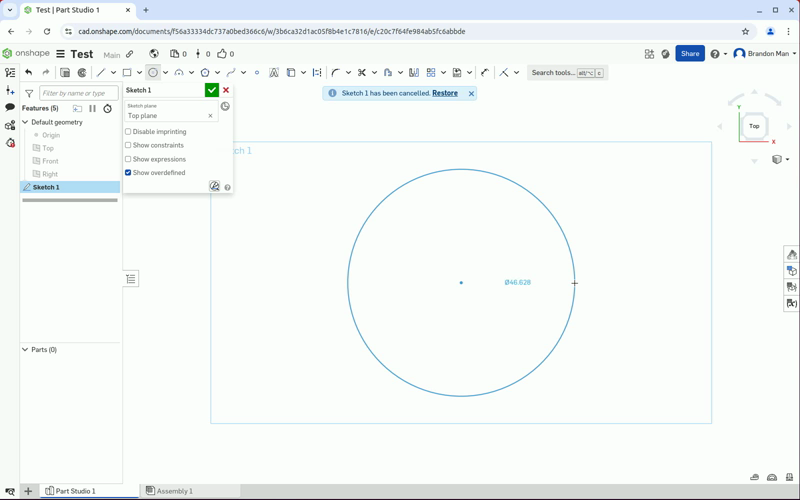
click(574, 282)
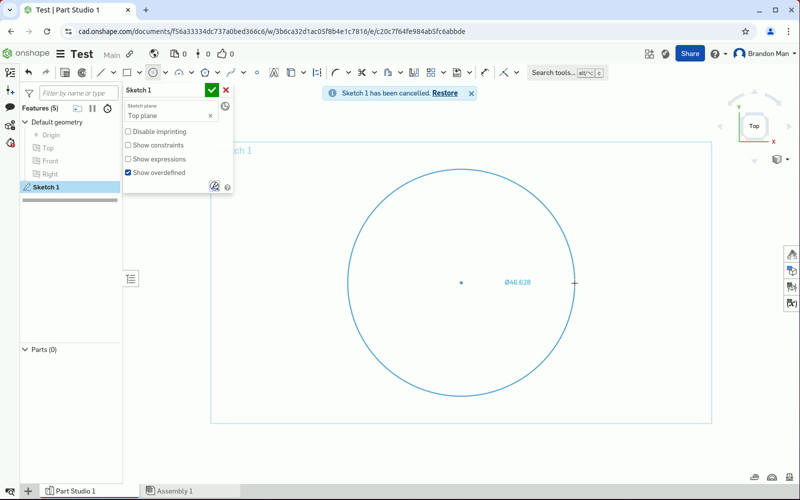
key(esc)
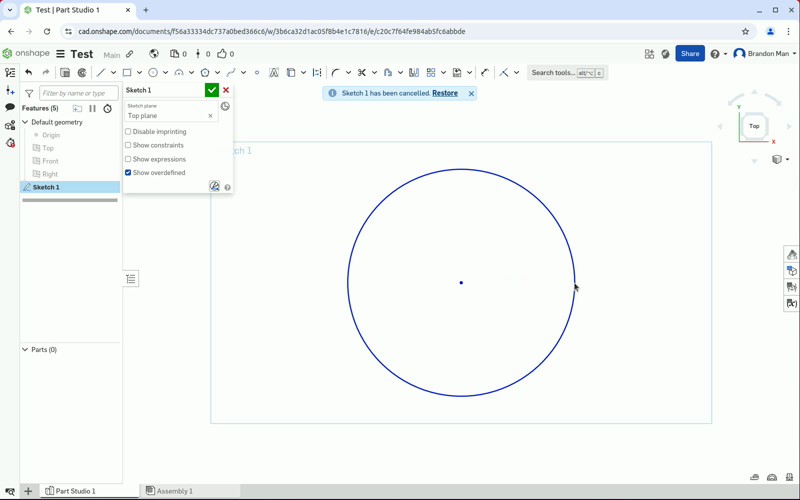
mouse_move(453, 277)
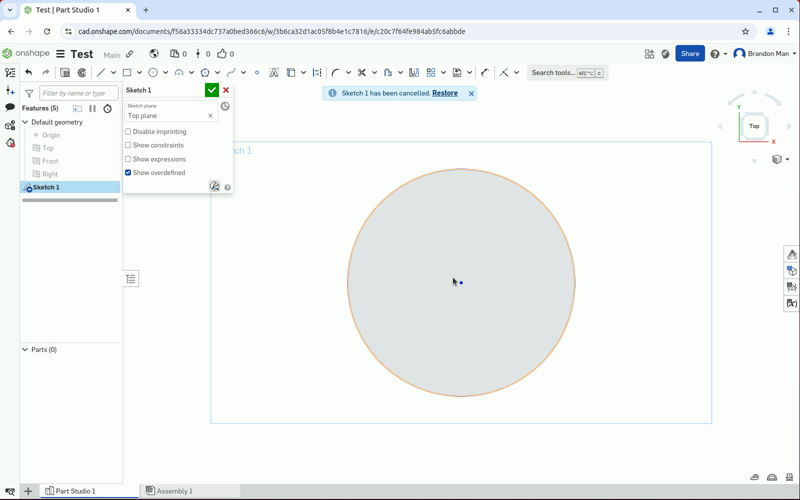
click(453, 277)
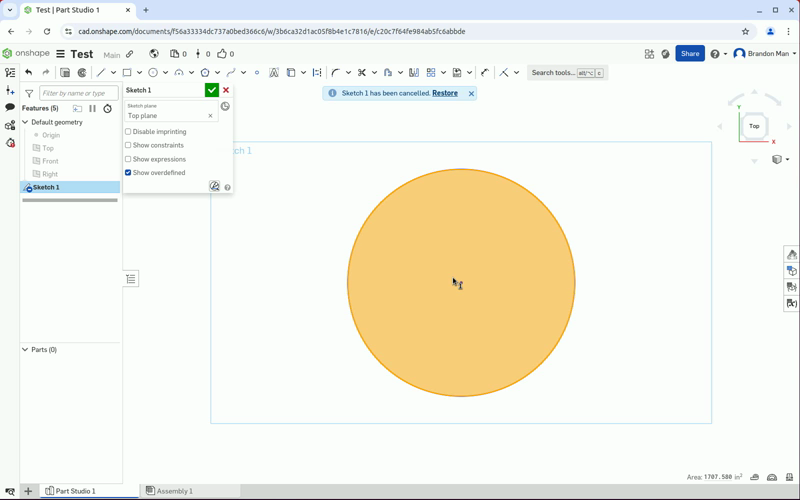
mouse_move(73, 352)
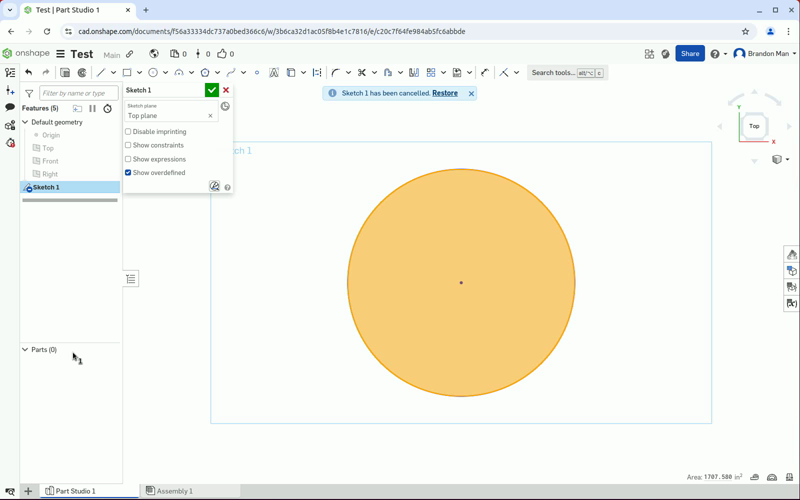
key(shift+y)
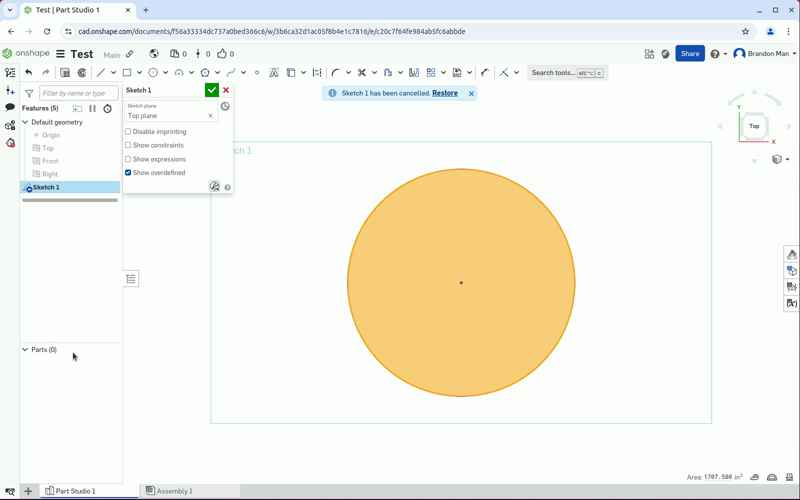
key(shift+e)
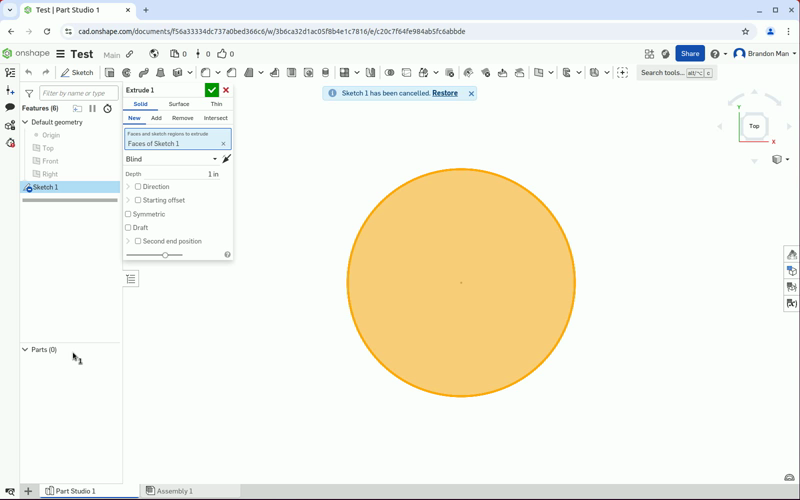
mouse_move(143, 106)
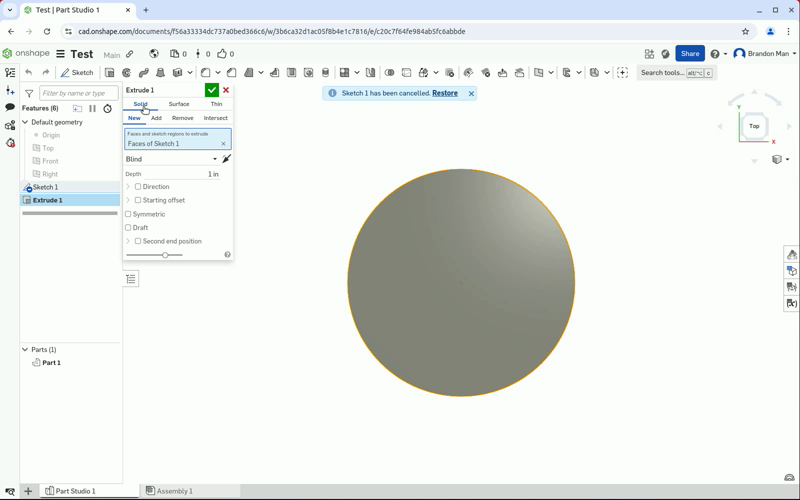
click(143, 106)
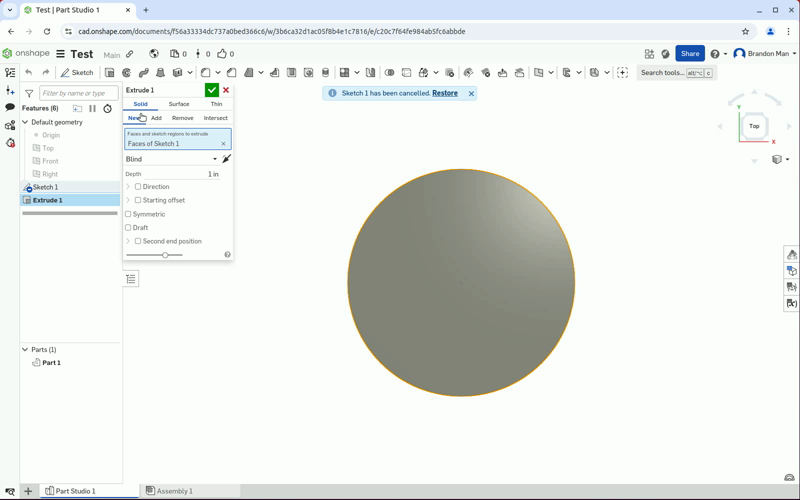
mouse_move(137, 120)
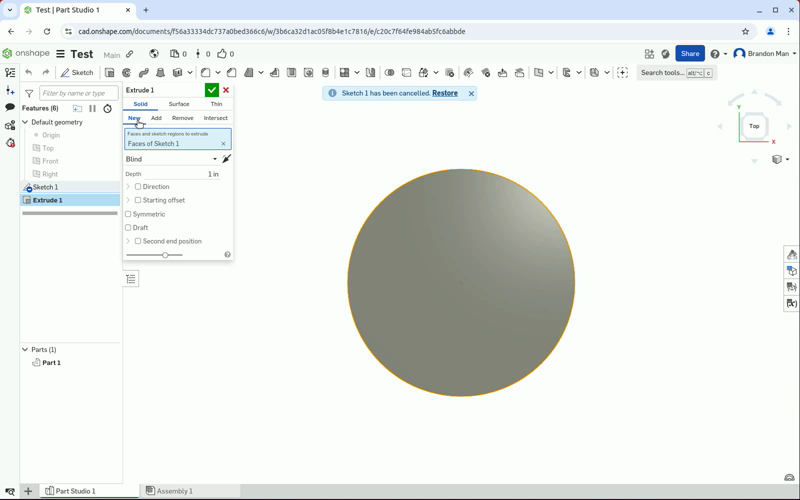
click(137, 120)
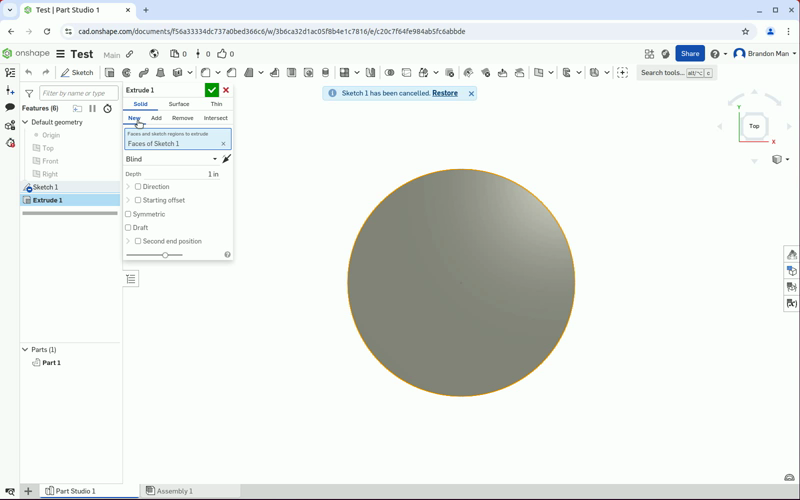
key(tab, 4)
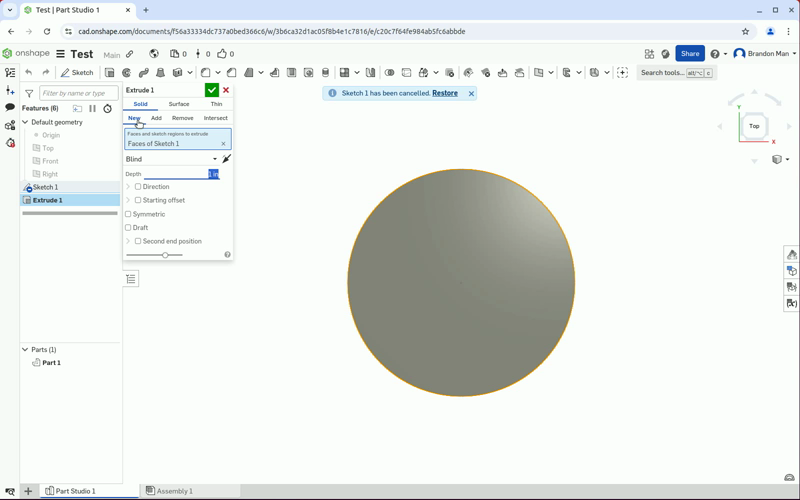
text(9.147)
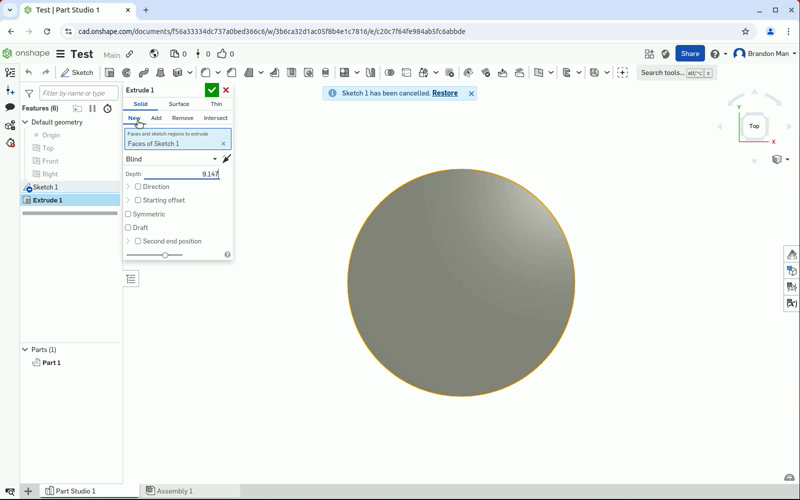
key(enter)
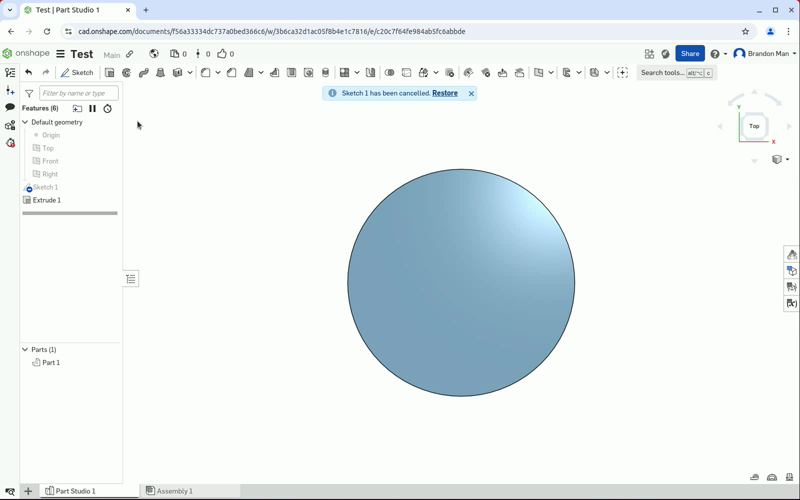
key(shift+h)
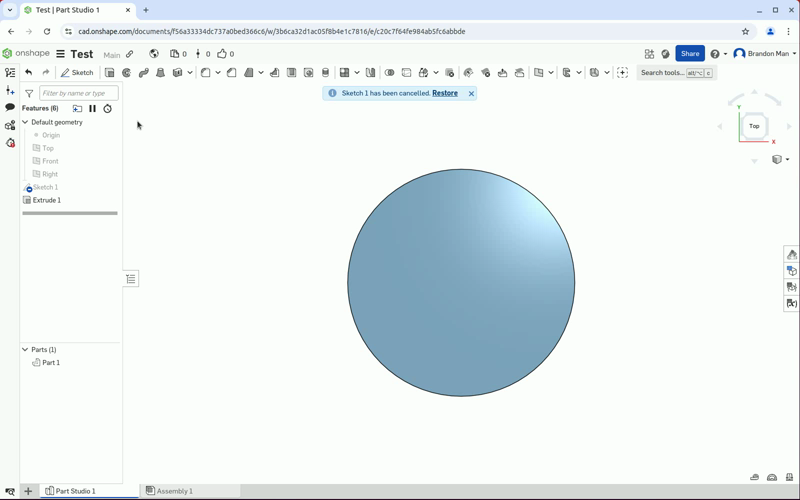
key(shift+h)
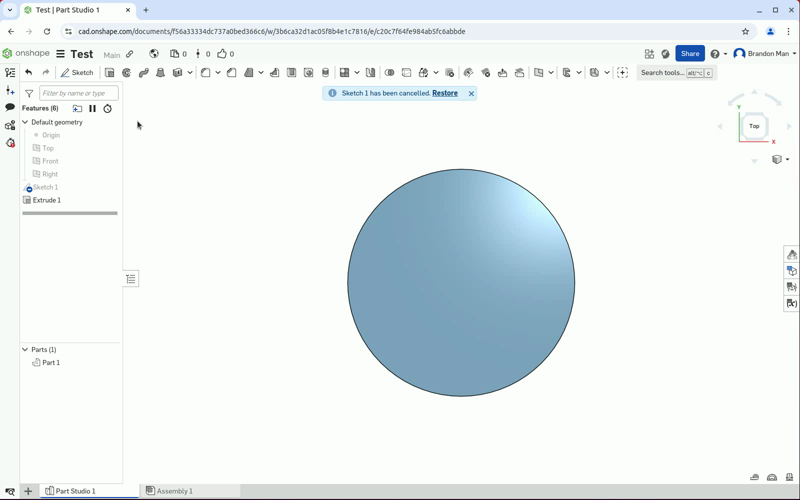
mouse_move(73, 189)
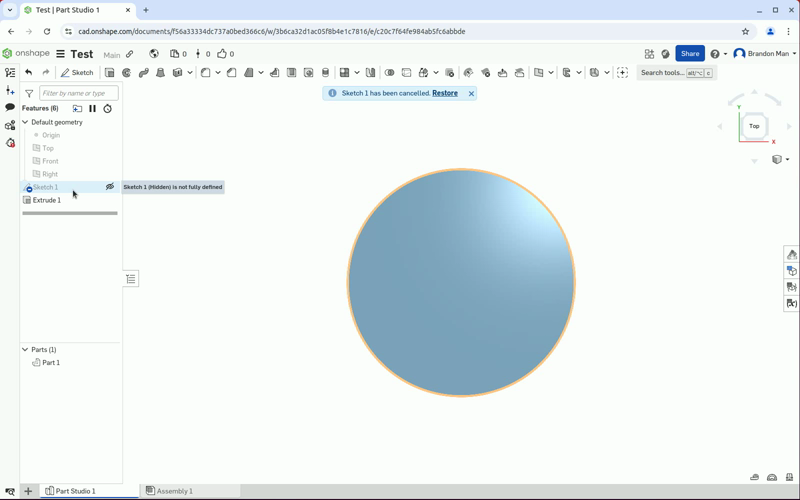
click(73, 189)
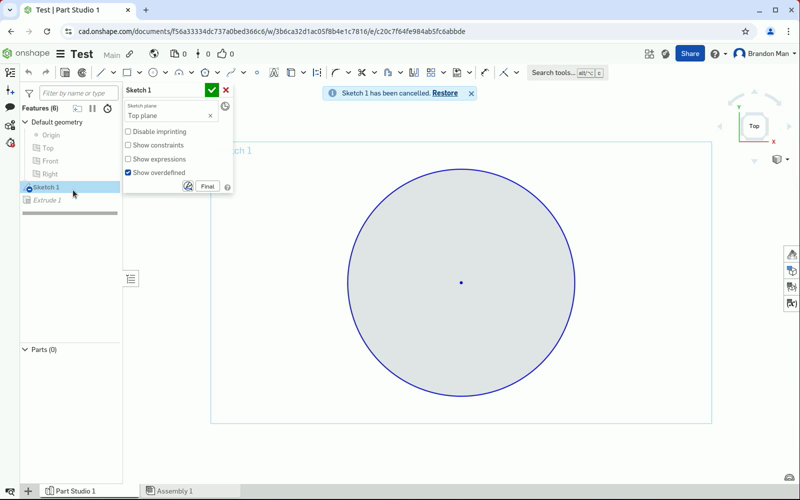
mouse_move(229, 92)
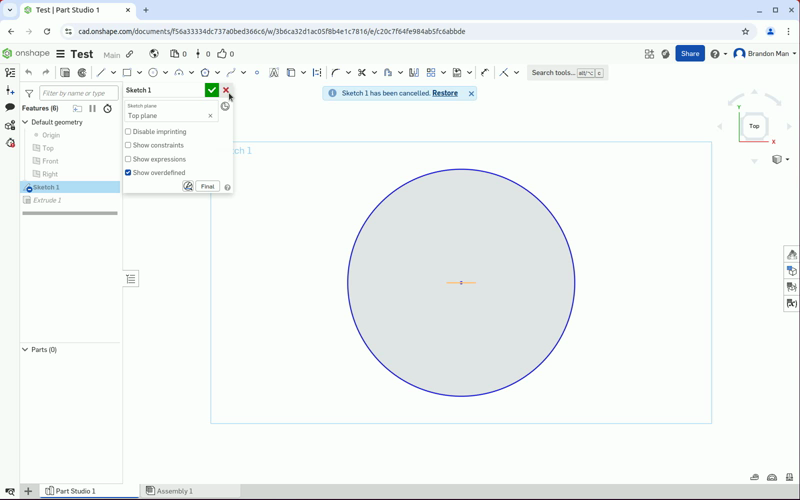
click(229, 92)
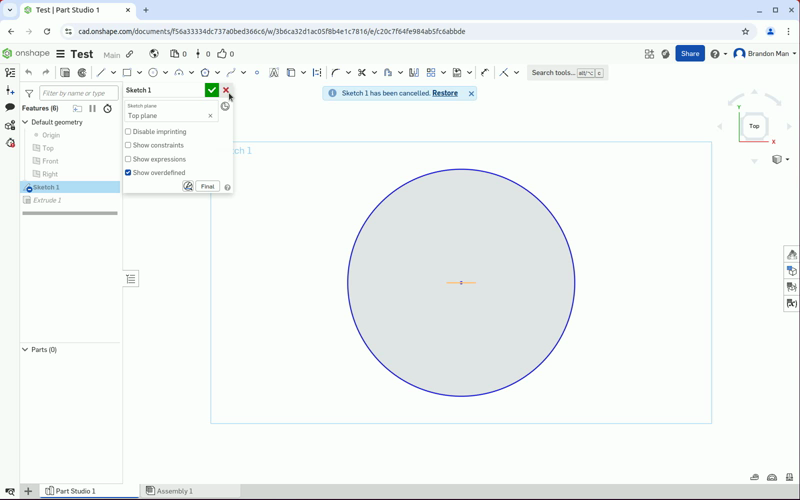
key(shift+s)
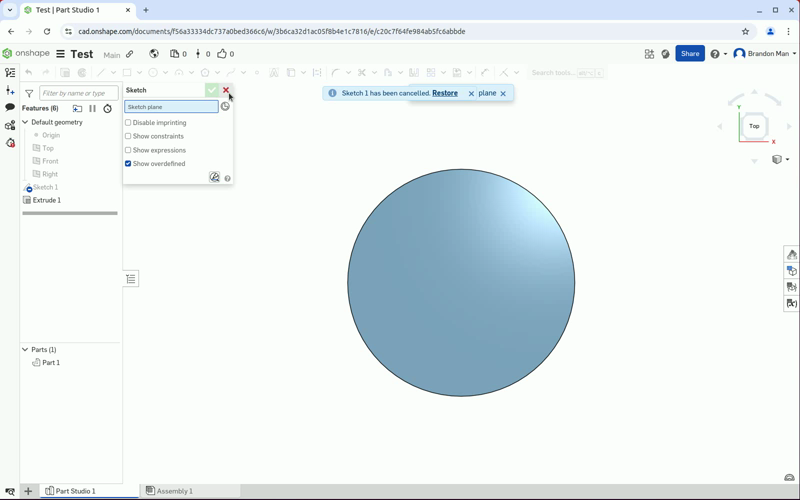
mouse_move(73, 150)
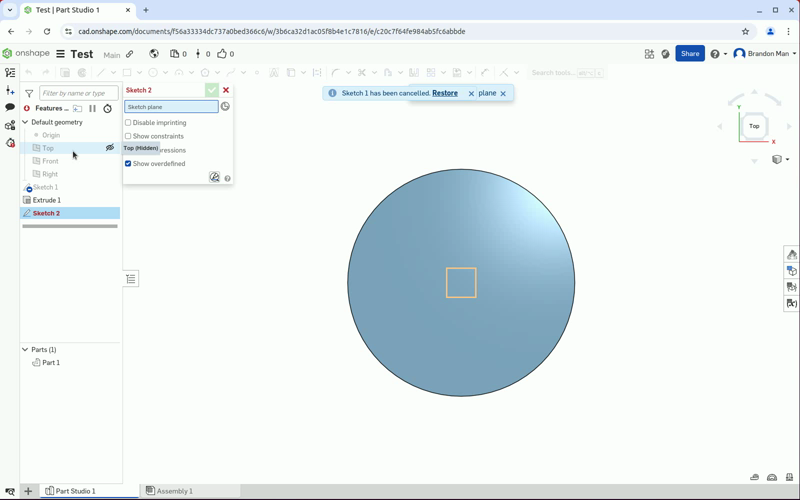
click(73, 150)
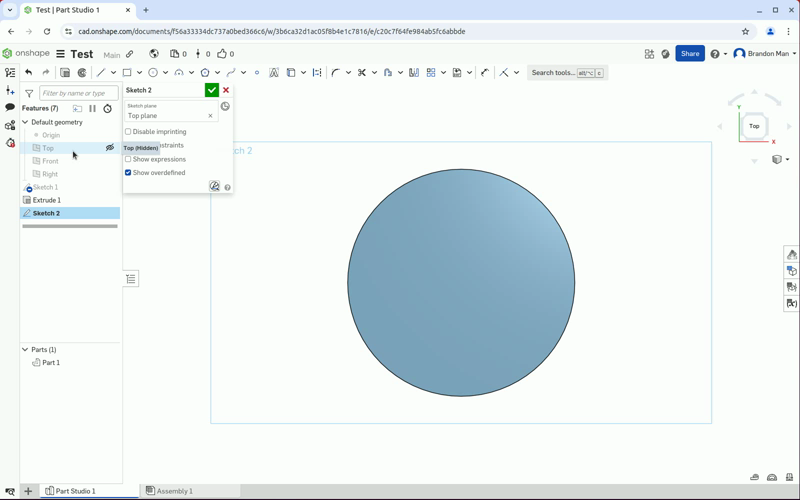
mouse_move(73, 352)
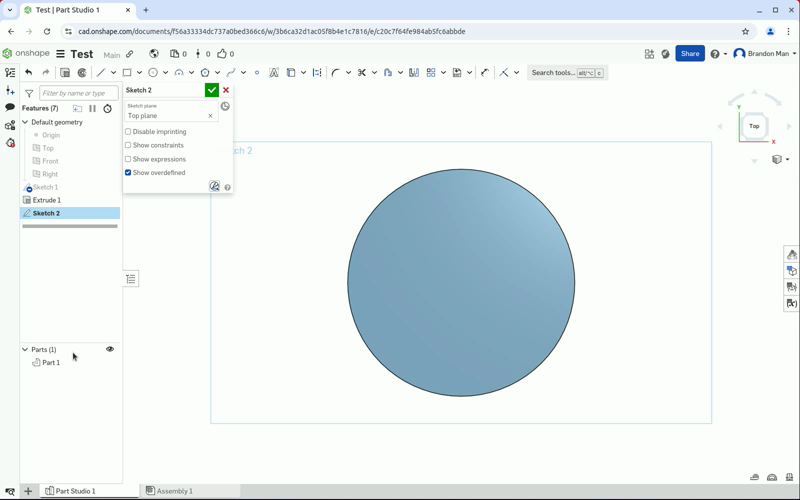
key(y)
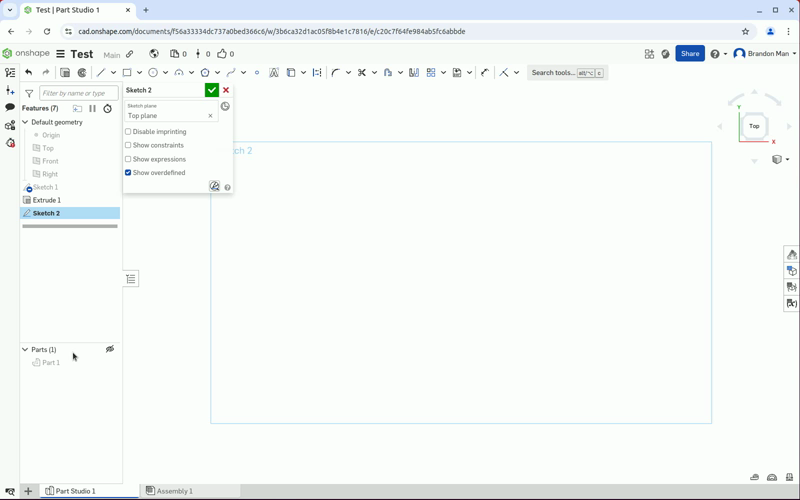
key(c)
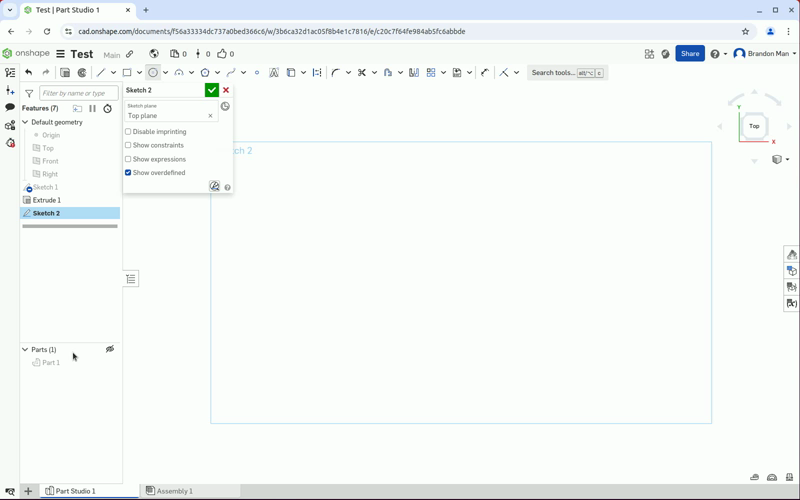
key_down(shift)
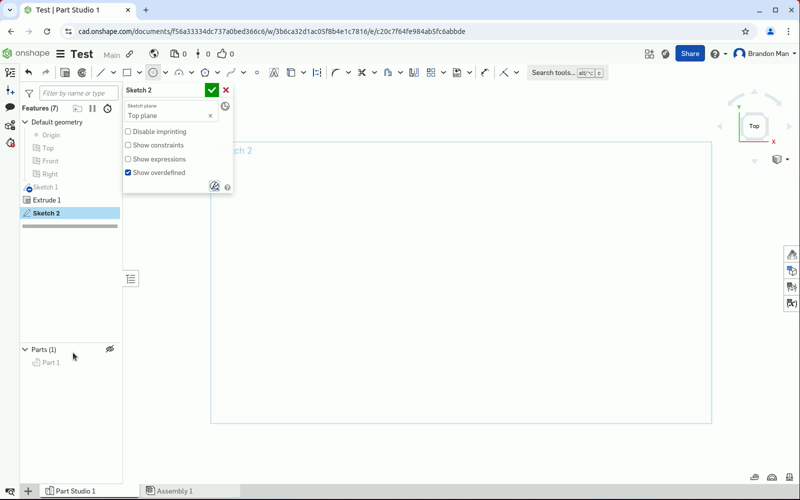
mouse_move(461, 282)
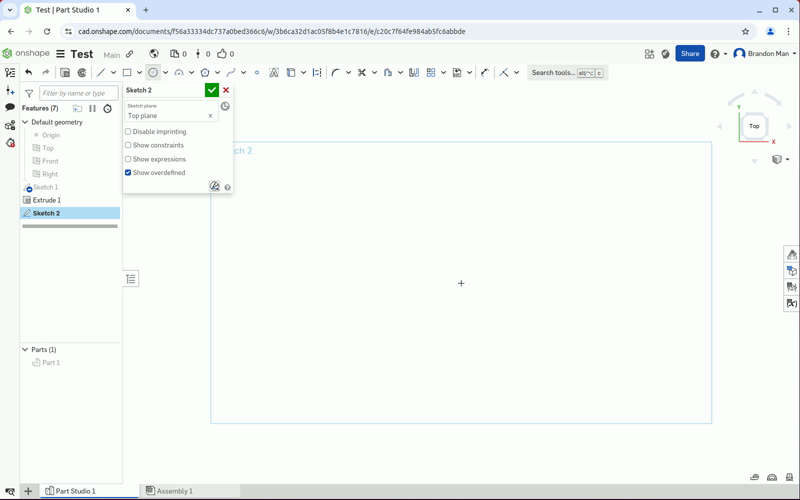
click(461, 282)
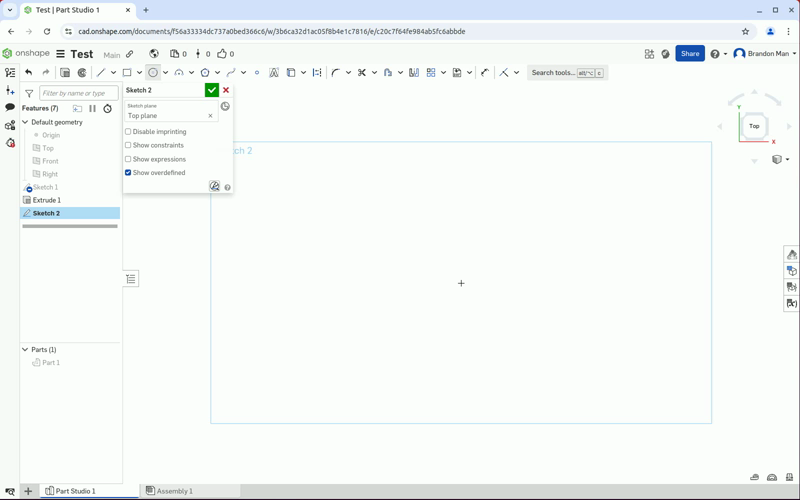
key_up(shift)
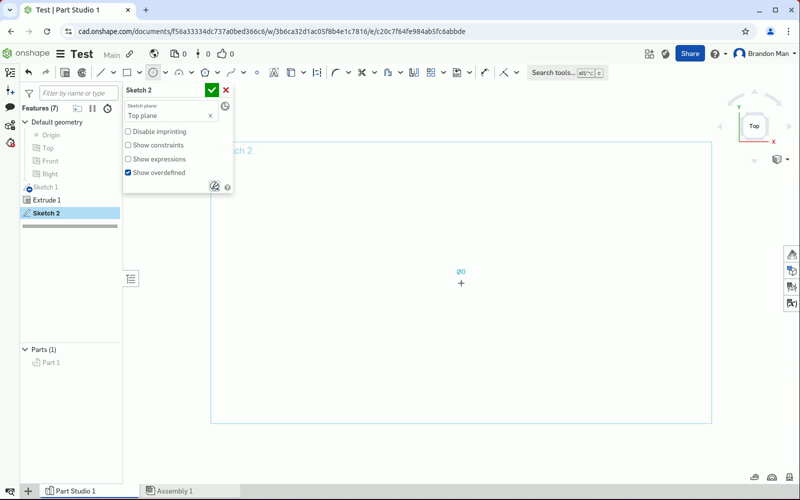
mouse_move(520, 282)
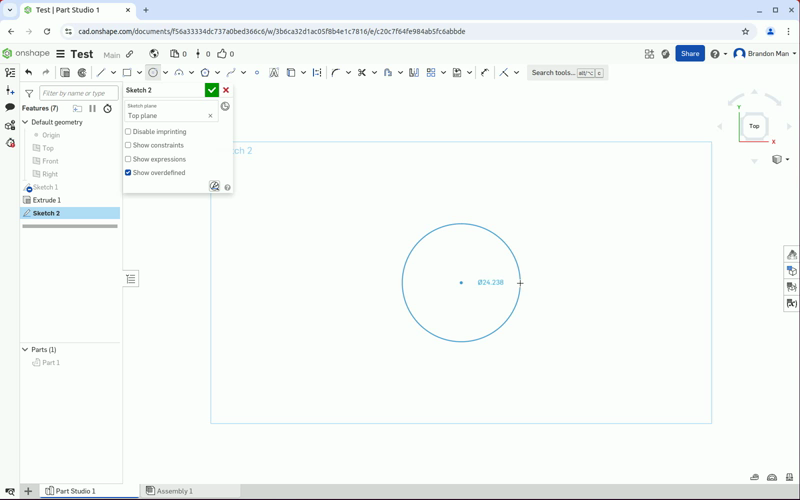
click(520, 282)
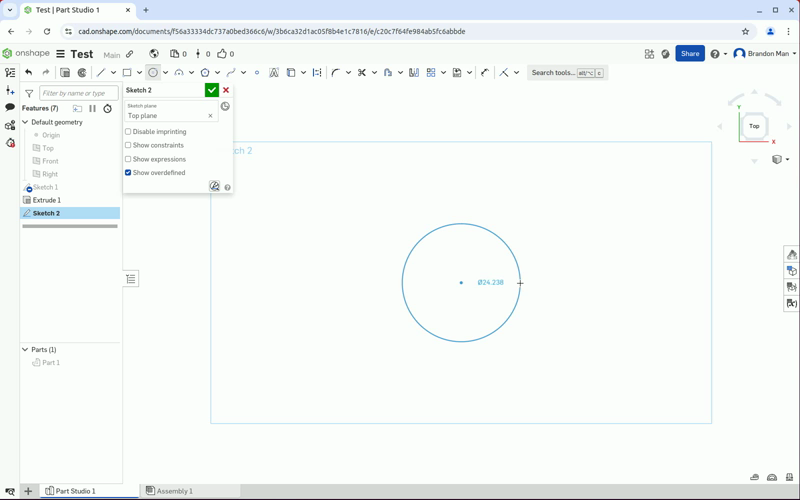
key(esc)
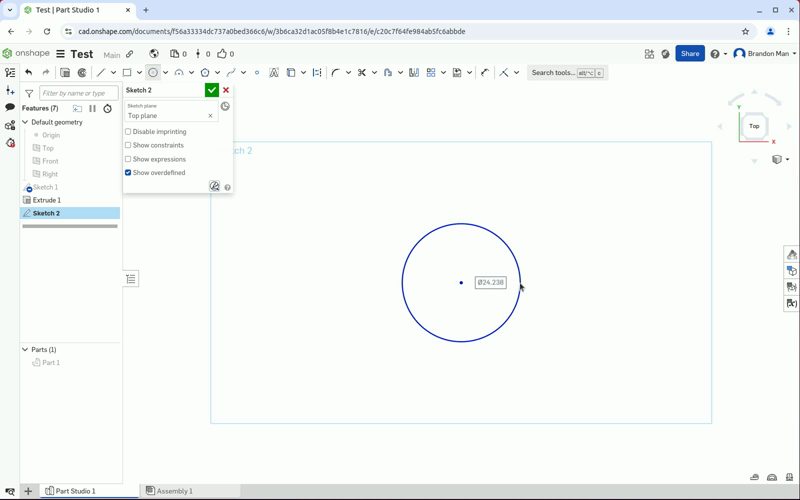
mouse_move(501, 258)
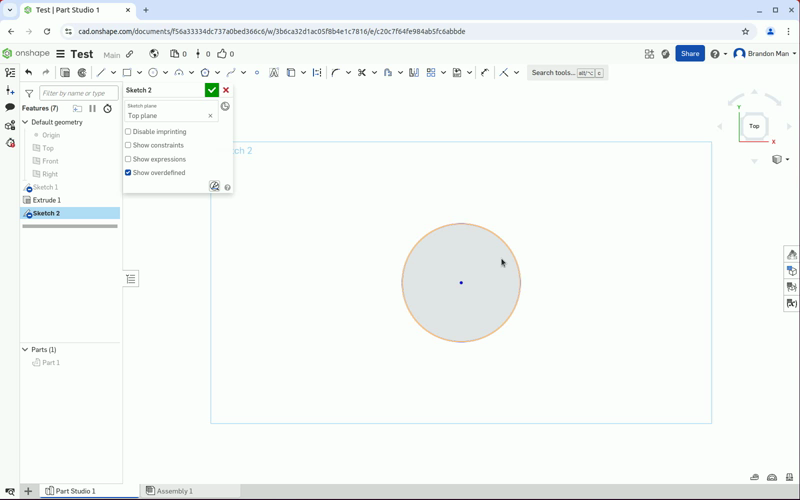
click(501, 258)
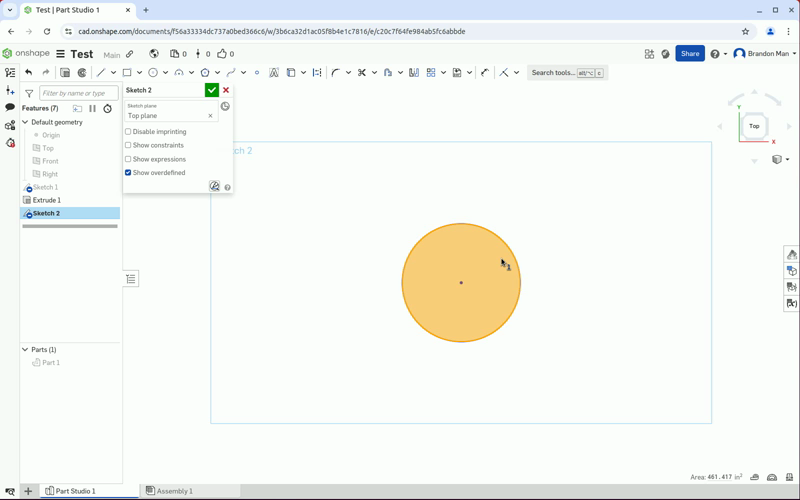
mouse_move(73, 352)
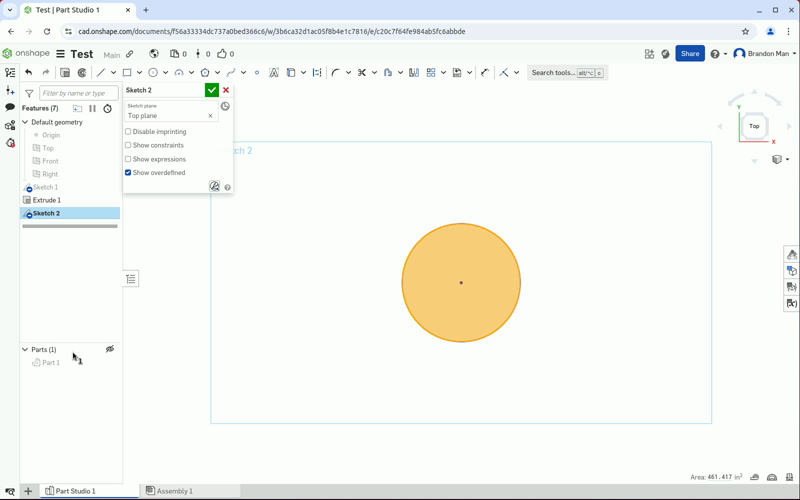
key(shift+y)
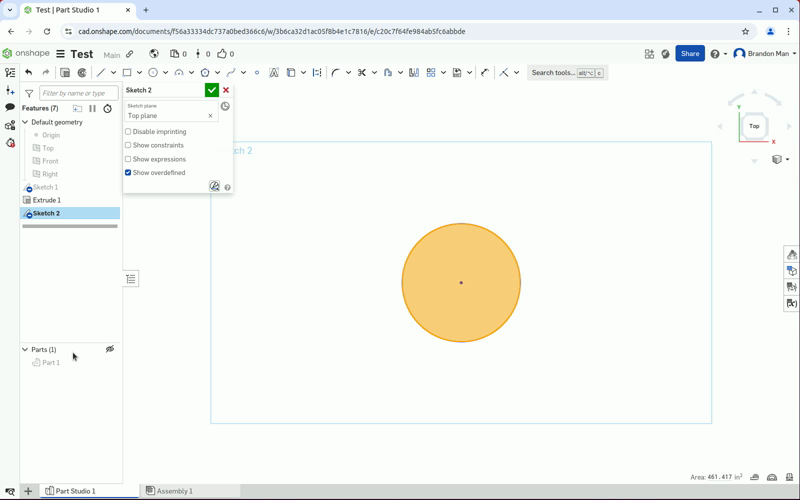
key(shift+e)
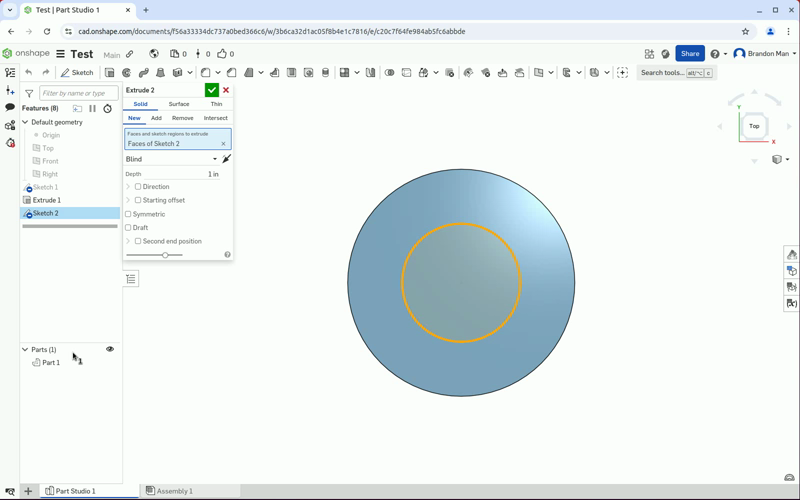
mouse_move(143, 106)
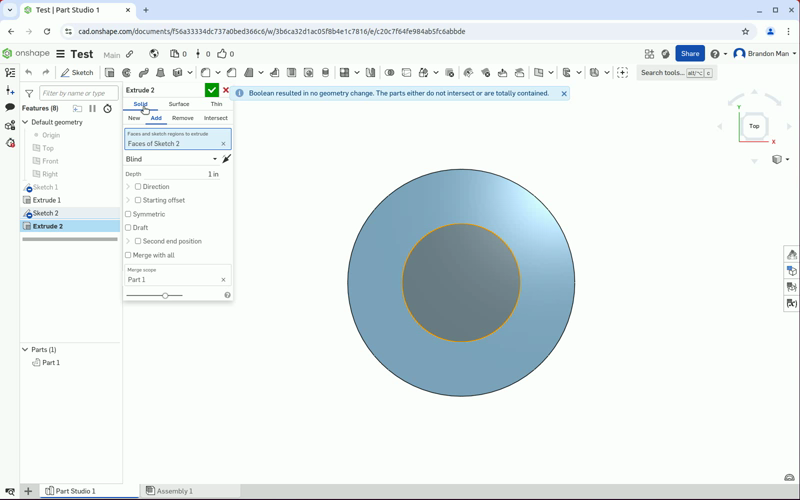
click(143, 106)
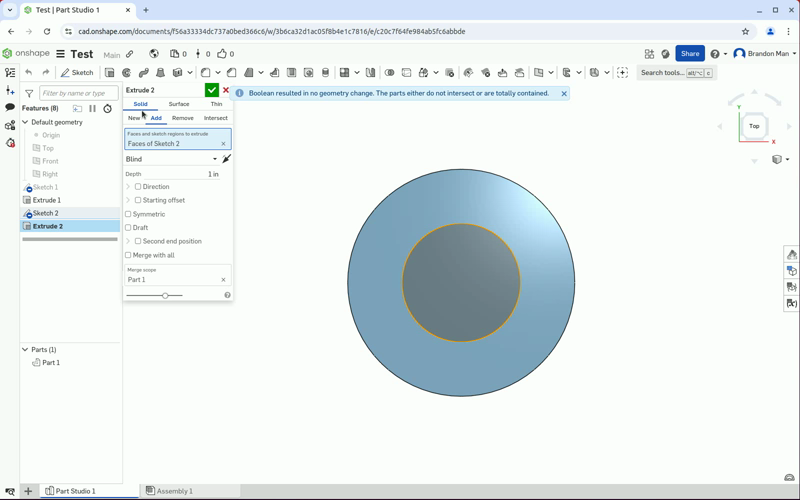
mouse_move(137, 120)
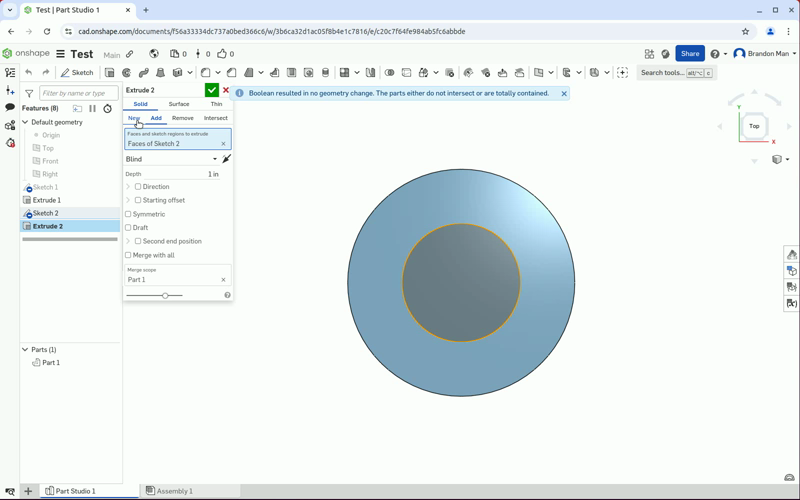
click(137, 120)
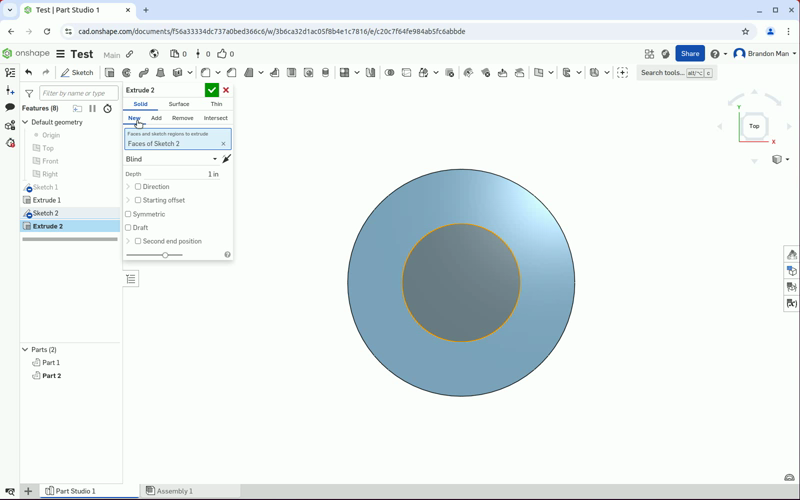
key(tab, 4)
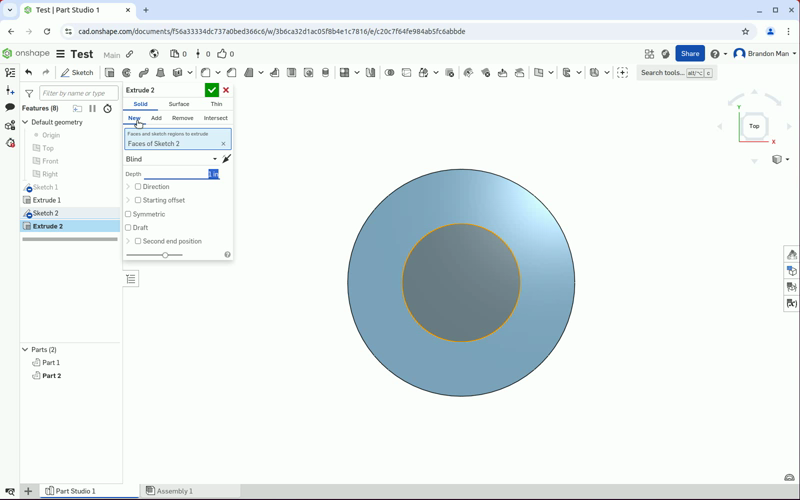
text(4.814)
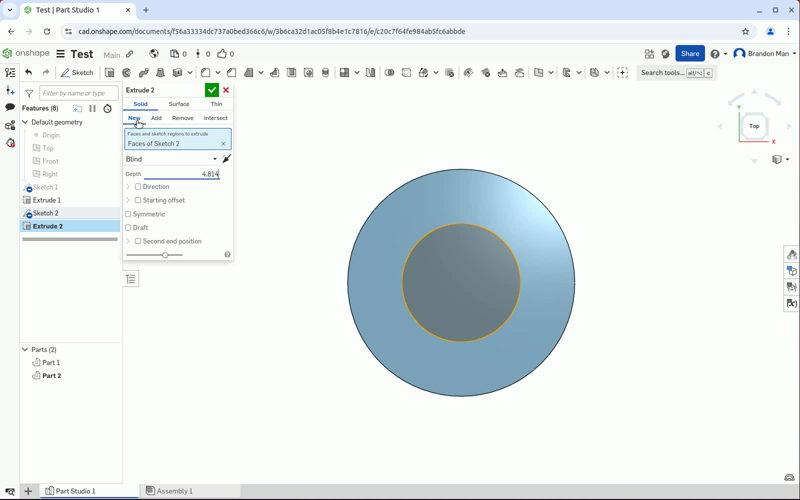
key(enter)
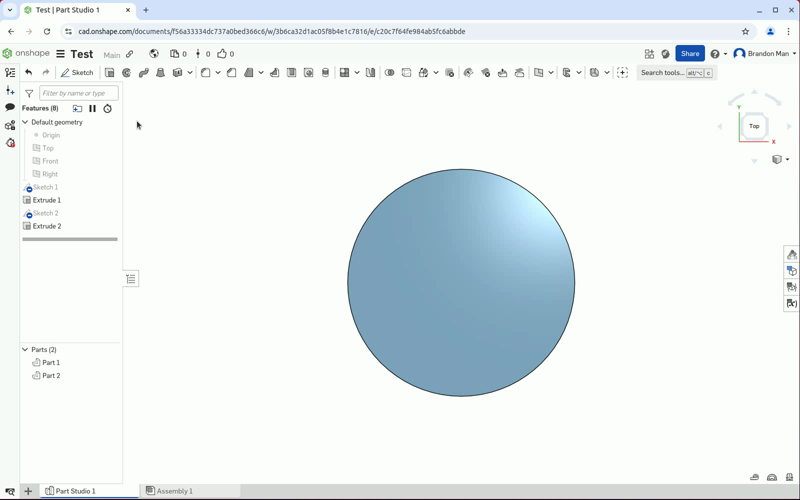
key(shift+h)
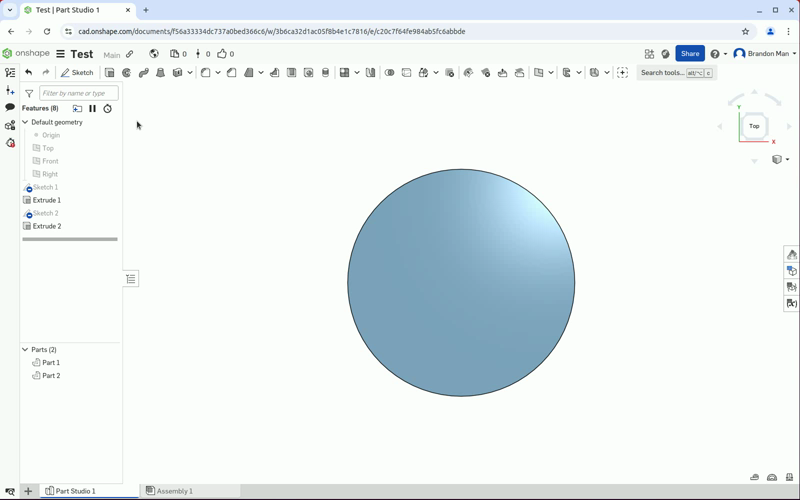
key(shift+h)
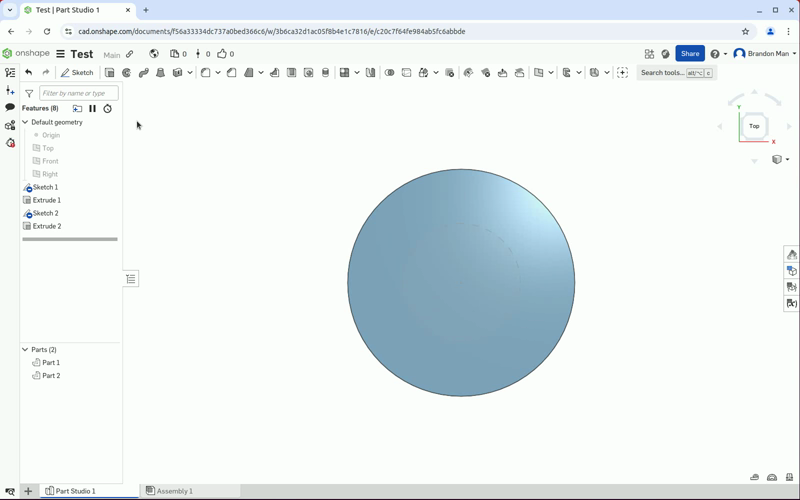
key(shift+7)
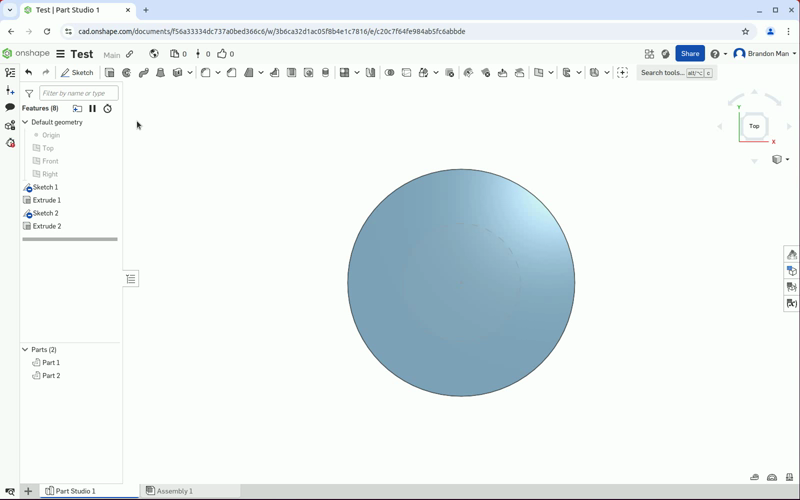
key(up, 3)
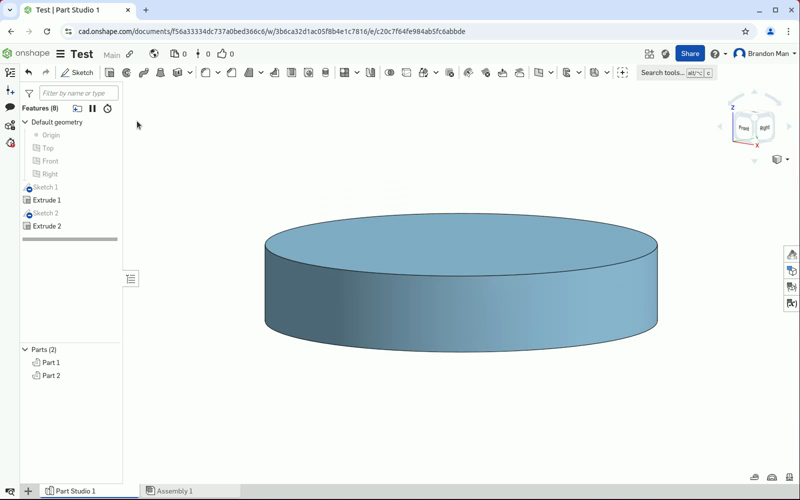
key(left, 3)
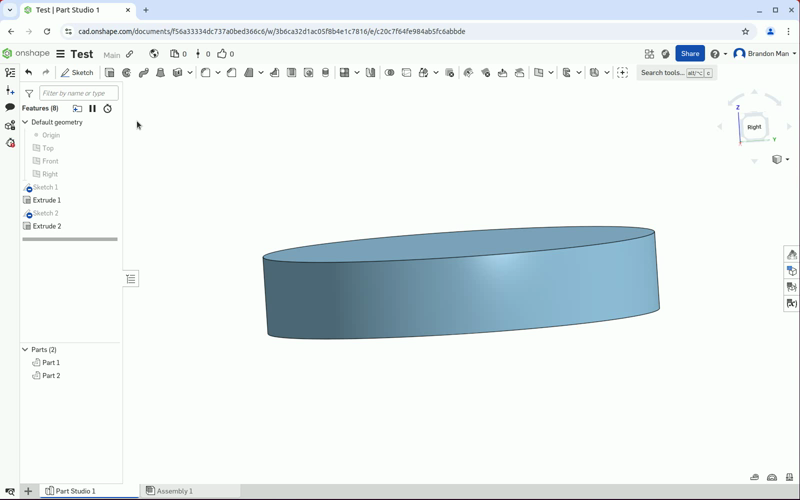
key(right, 3)
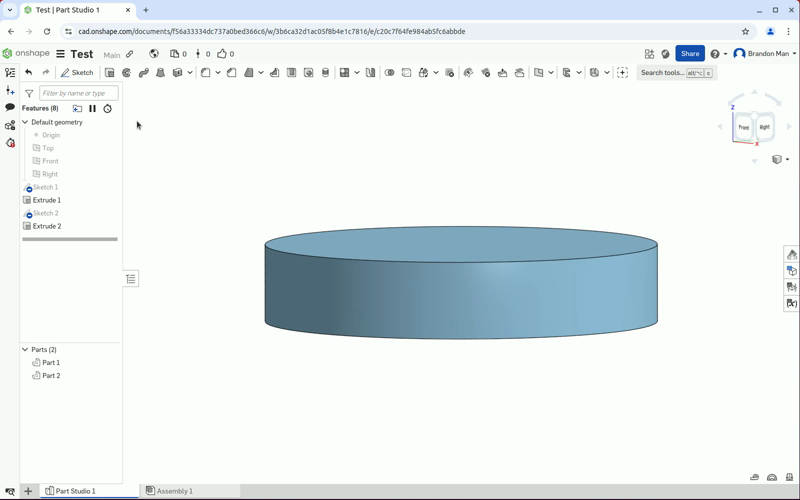
key(down, 3)
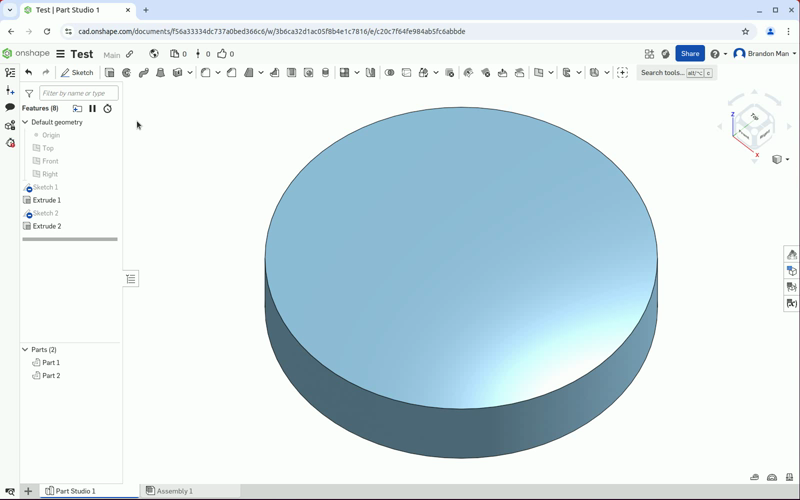
mouse_move(73, 189)
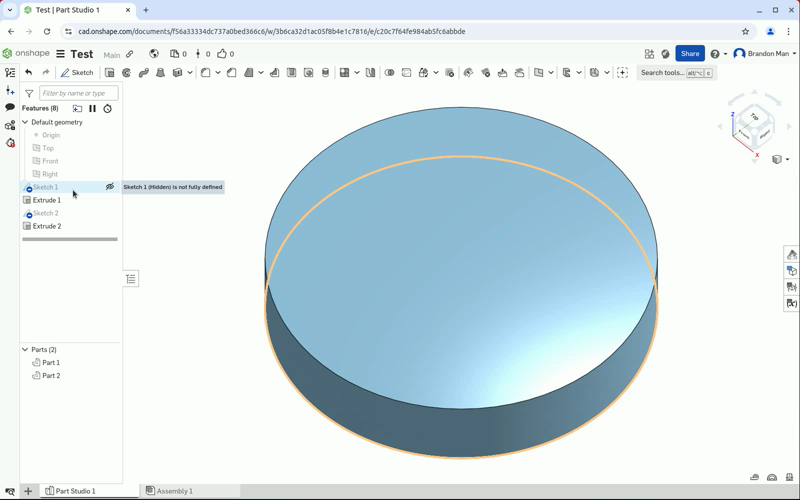
click(73, 189)